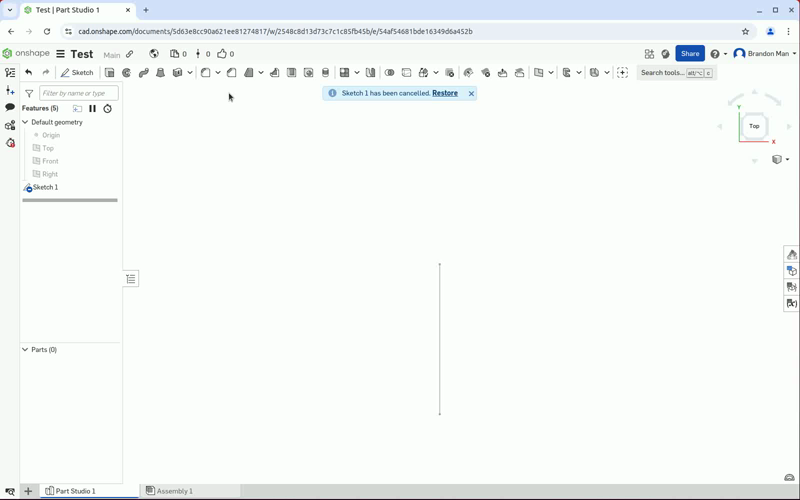
key(shift+h)
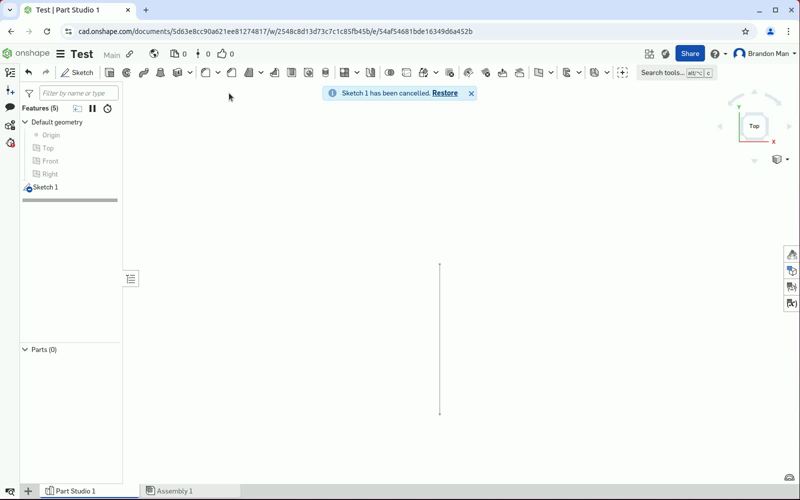
key(shift+s)
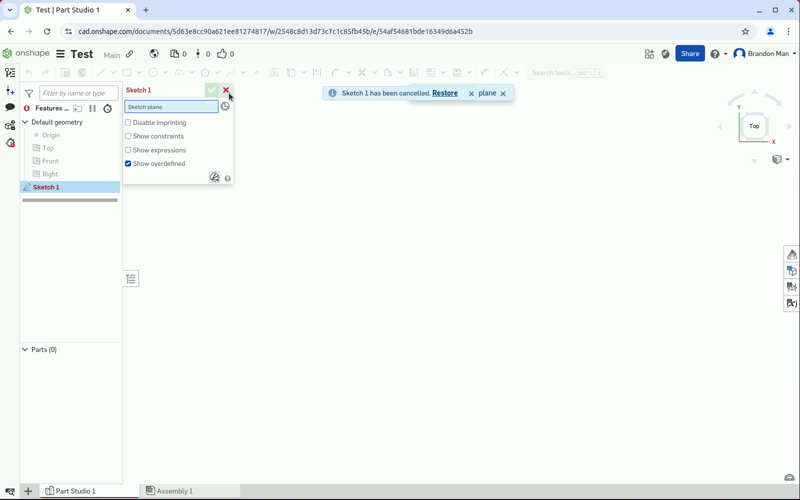
mouse_move(73, 150)
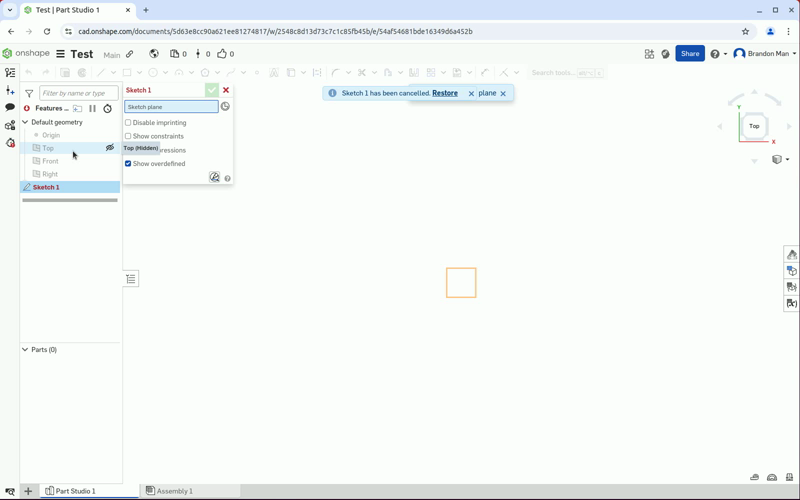
click(73, 150)
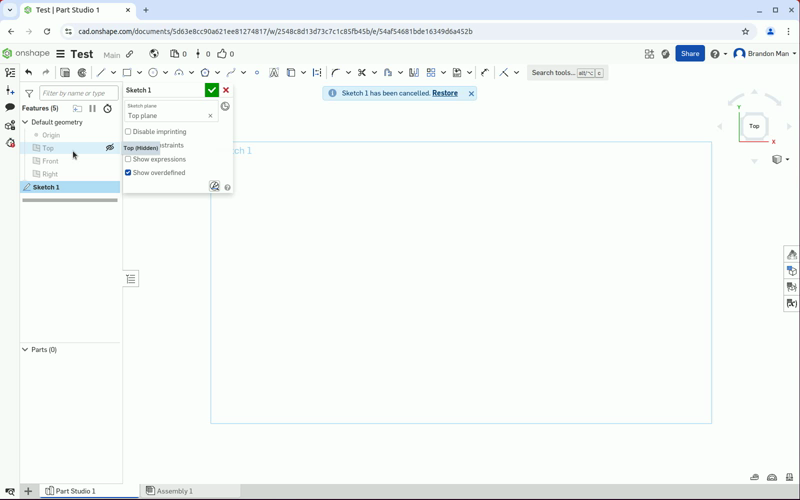
mouse_move(73, 352)
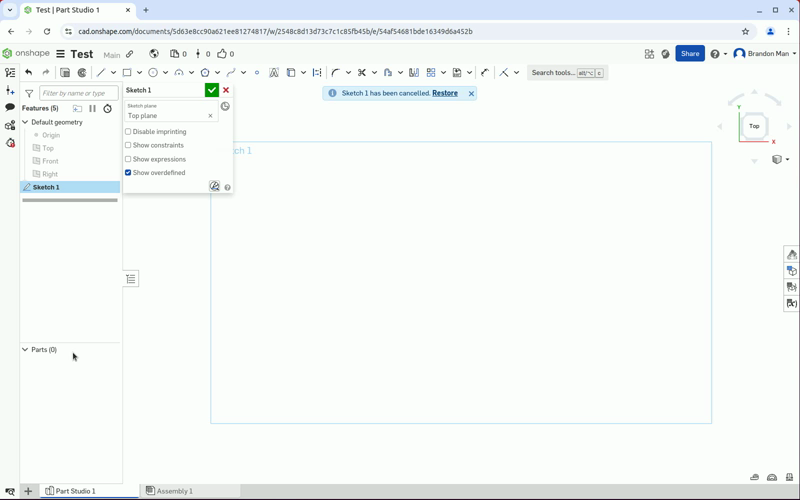
key(y)
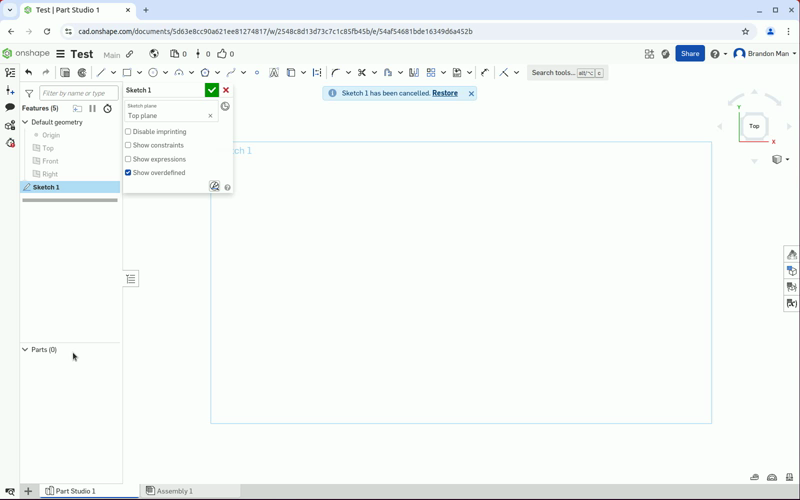
key(c)
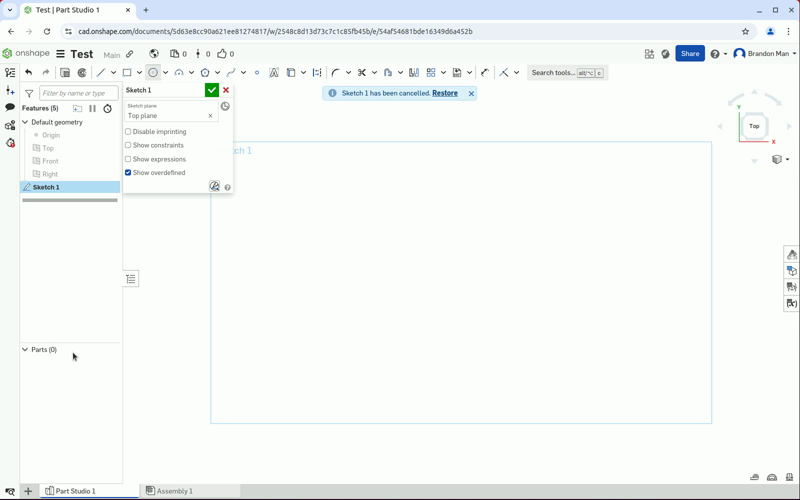
key_down(shift)
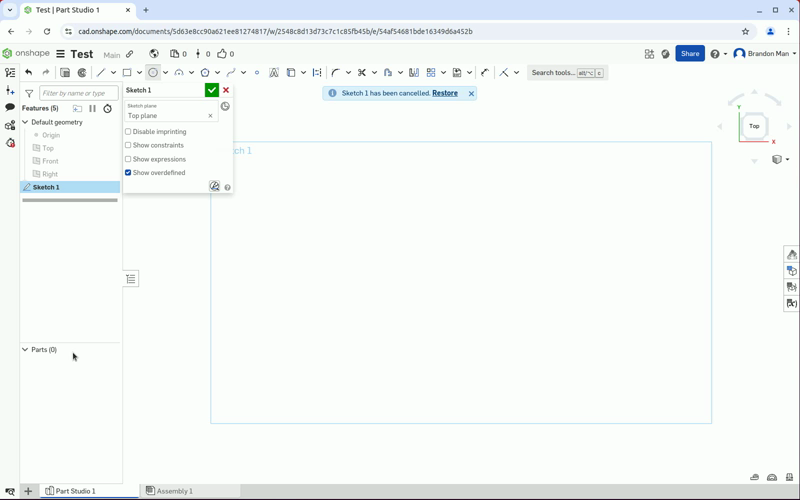
mouse_move(460, 282)
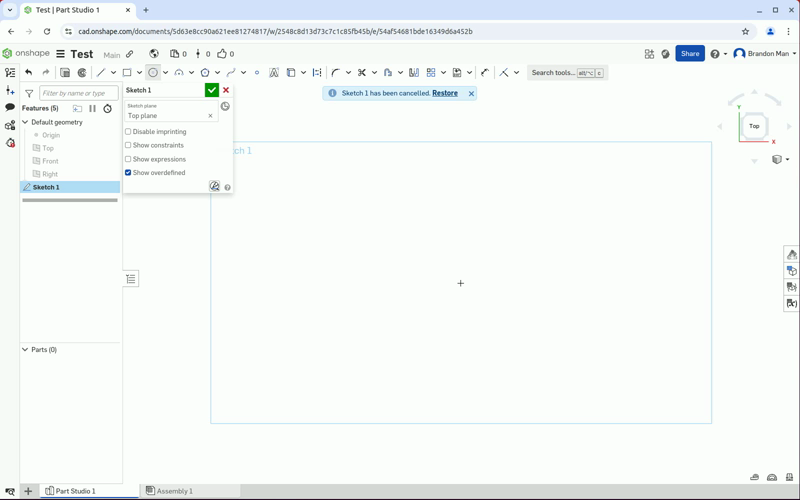
click(460, 282)
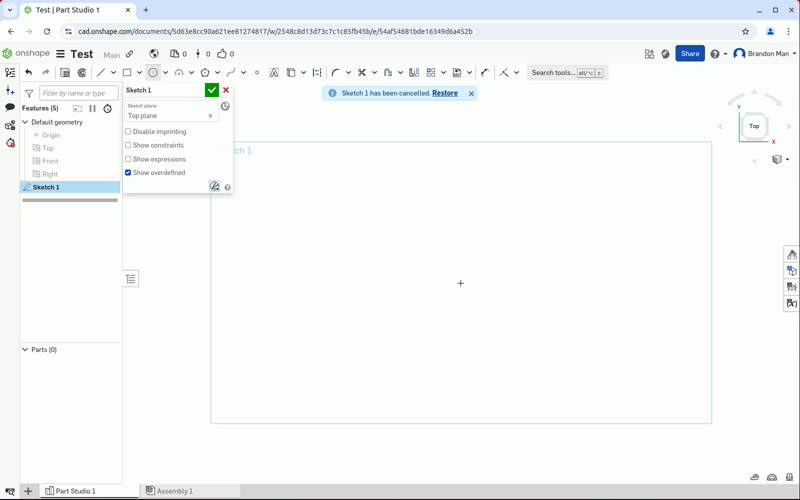
key_up(shift)
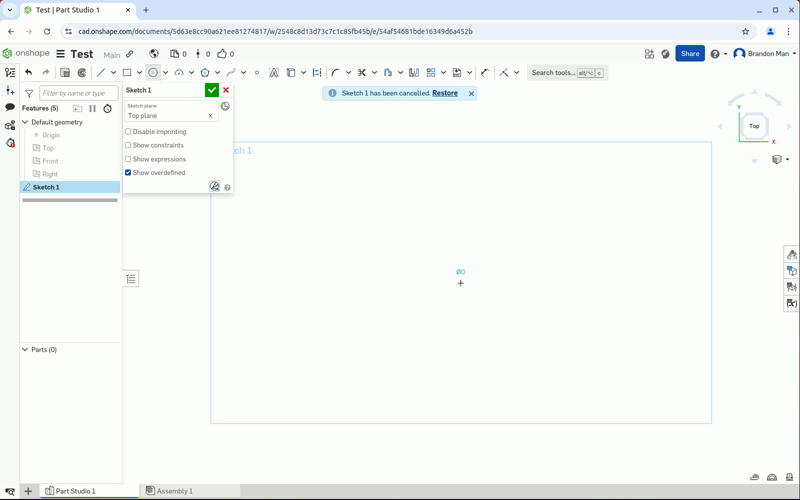
mouse_move(533, 282)
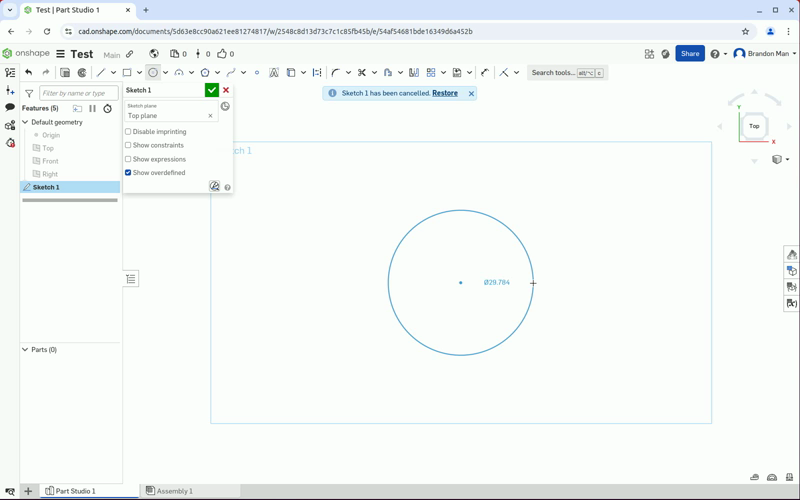
click(533, 282)
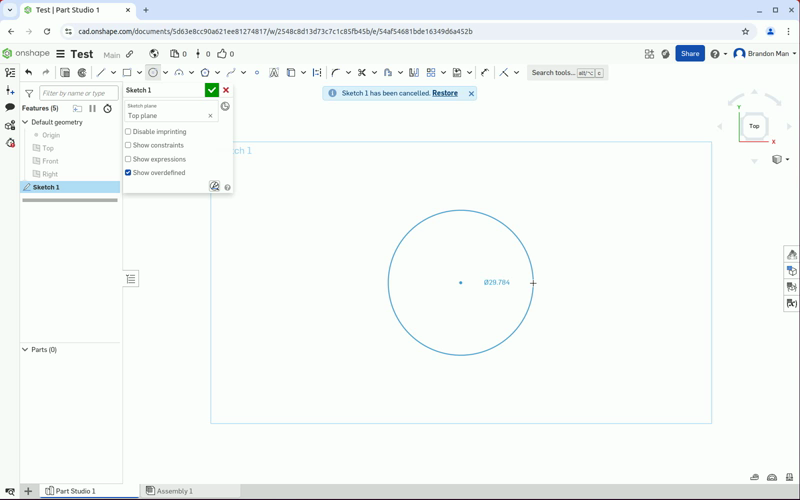
key(esc)
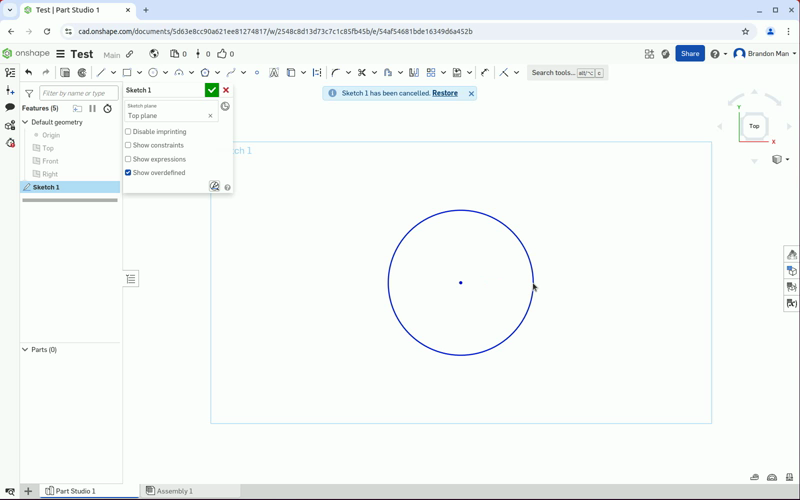
mouse_move(431, 319)
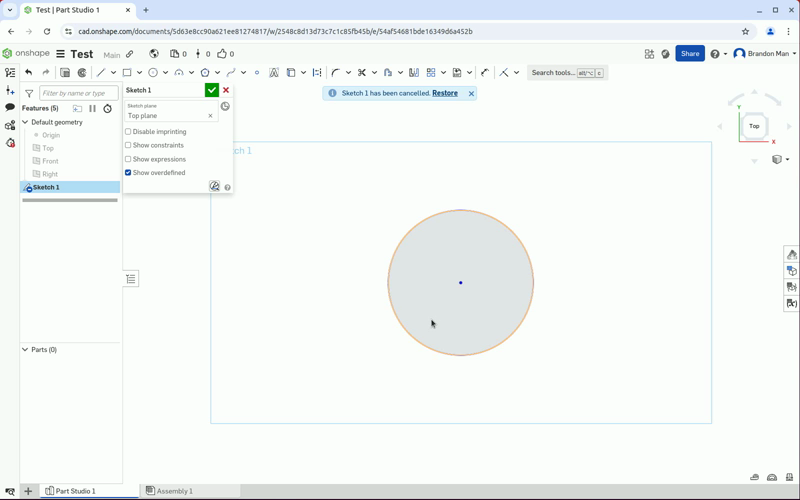
click(431, 319)
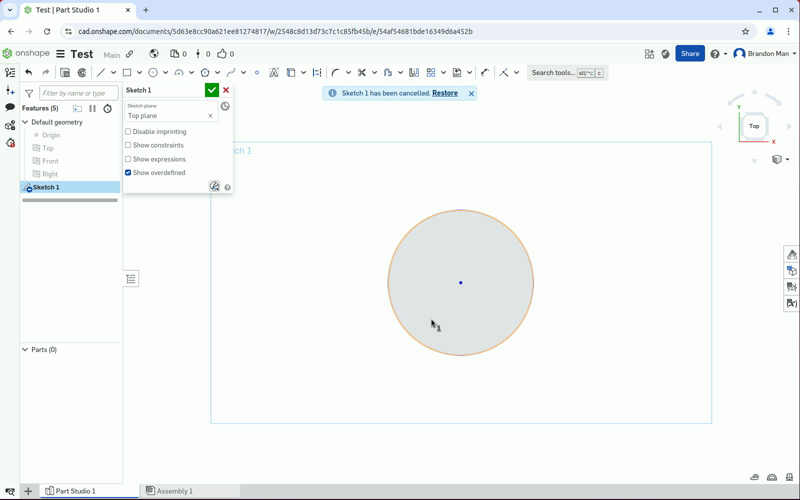
mouse_move(73, 352)
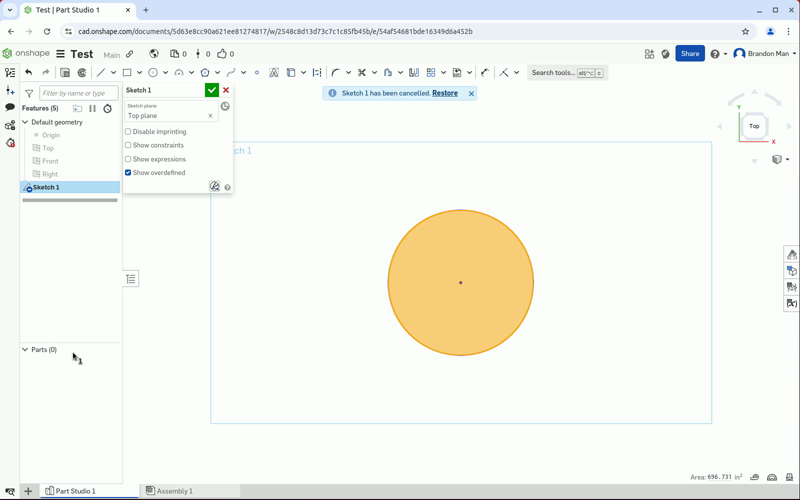
key(shift+y)
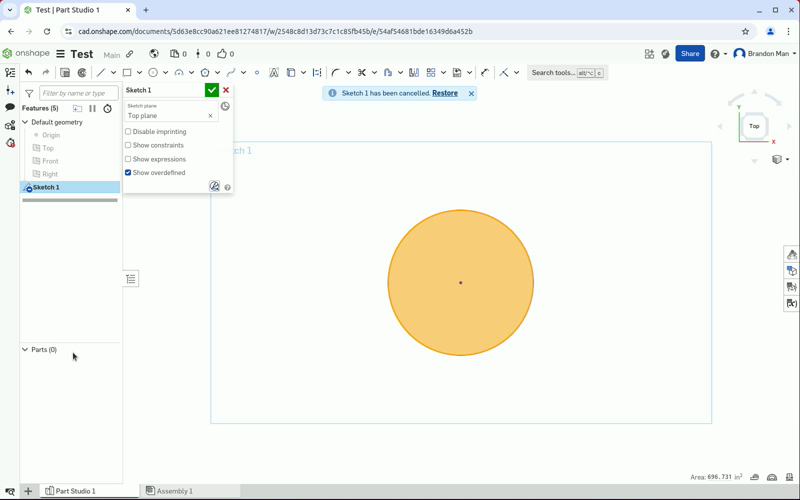
key(shift+e)
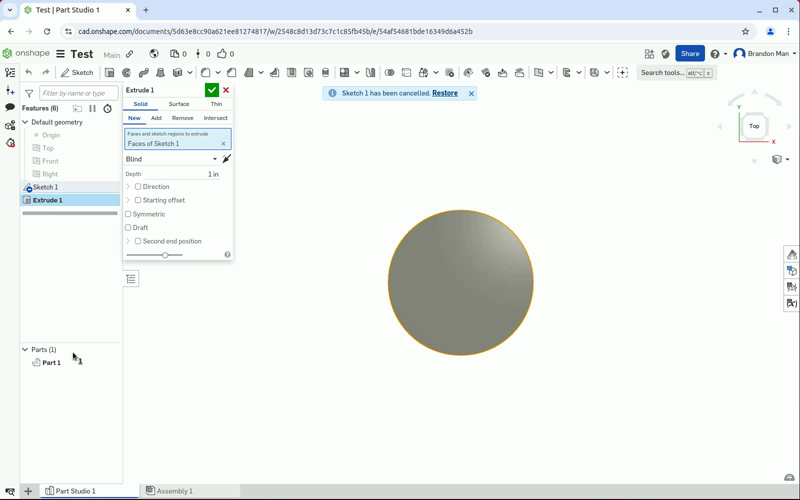
mouse_move(143, 106)
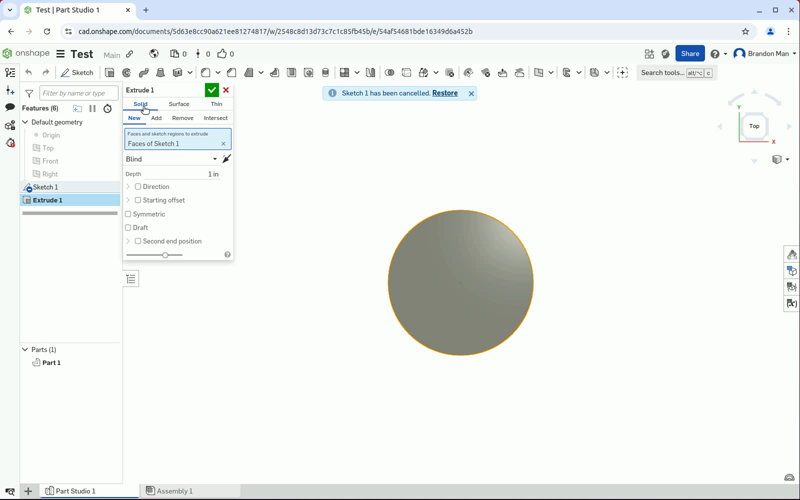
click(143, 106)
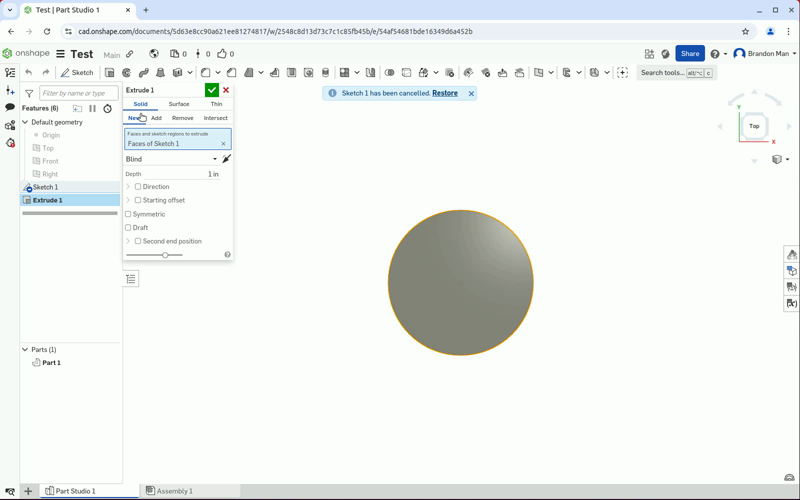
mouse_move(137, 120)
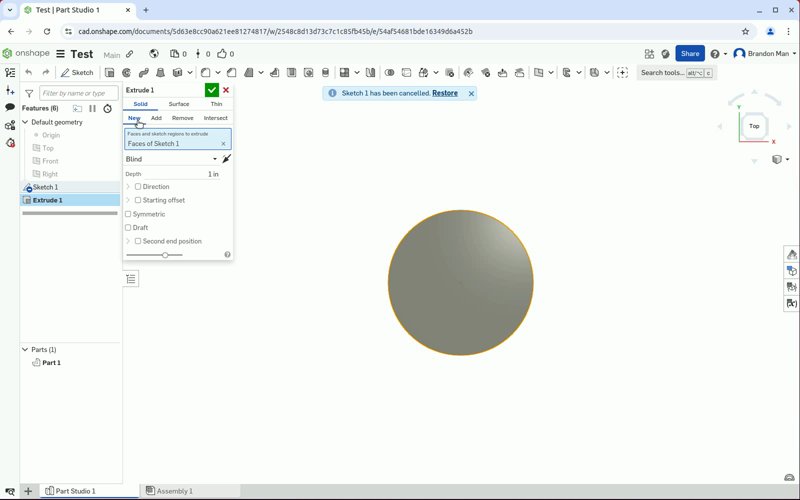
click(137, 120)
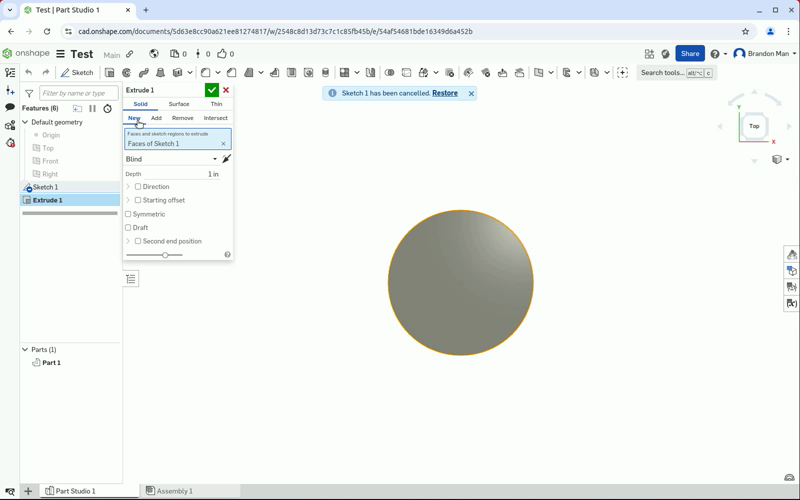
key(tab, 4)
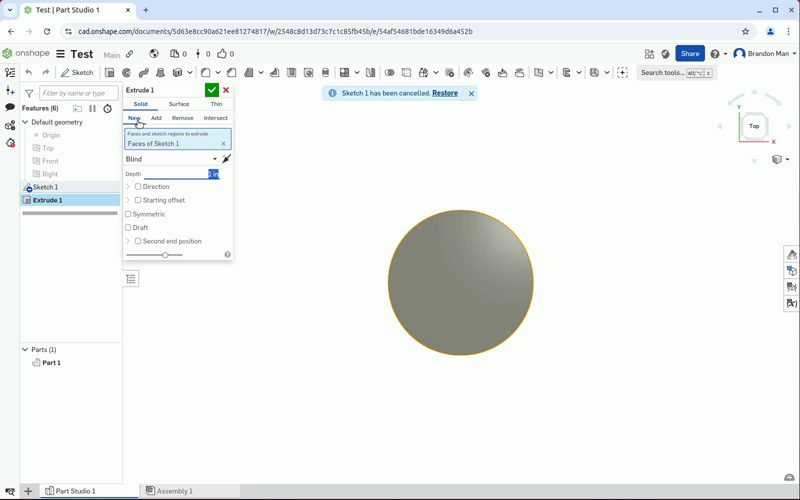
text(8.184)
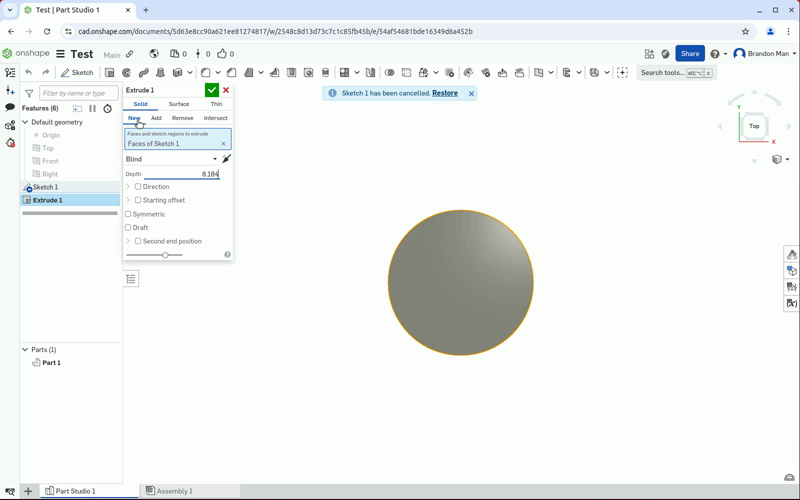
key(enter)
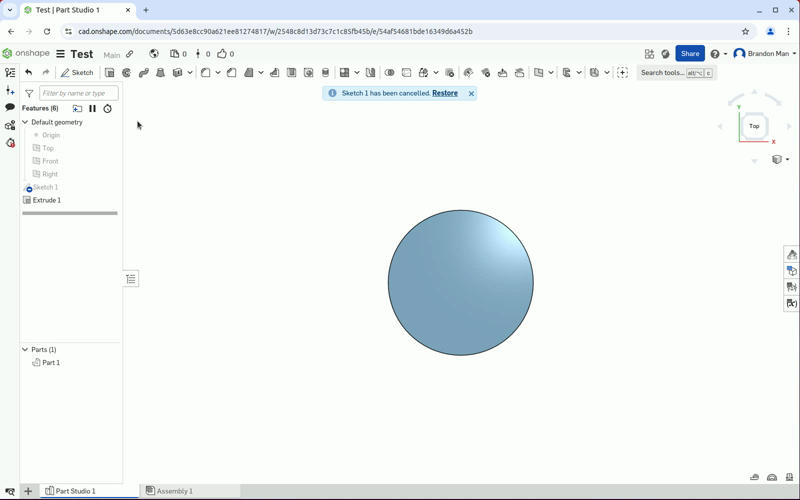
key(shift+h)
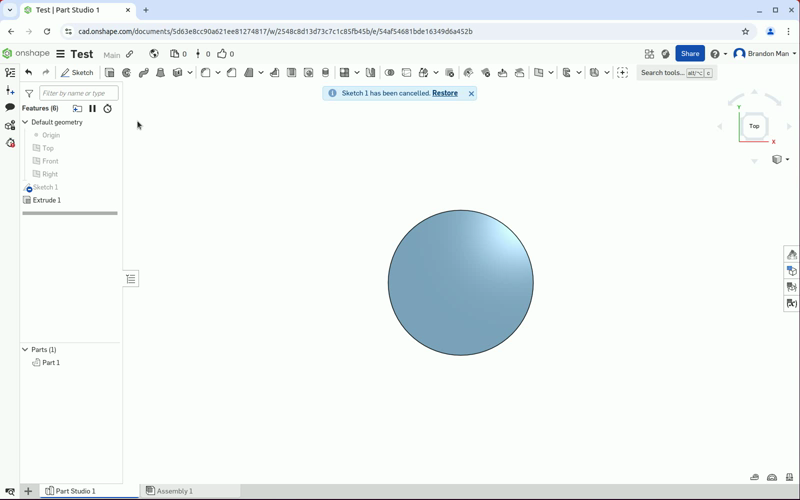
key(shift+h)
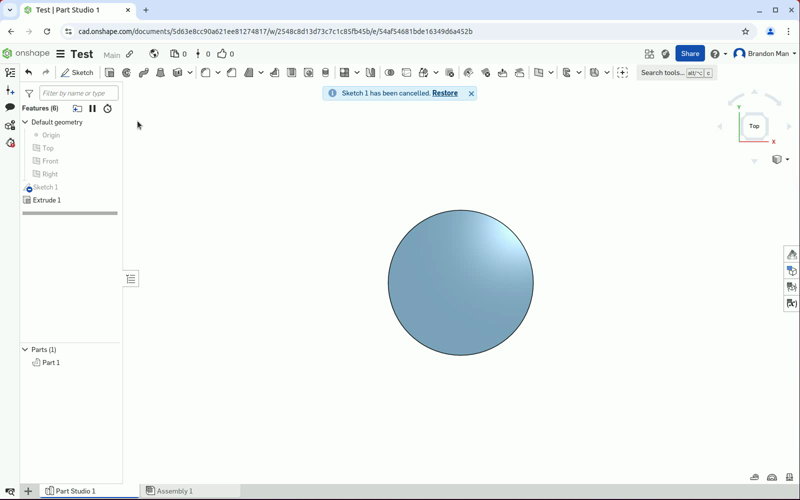
mouse_move(73, 189)
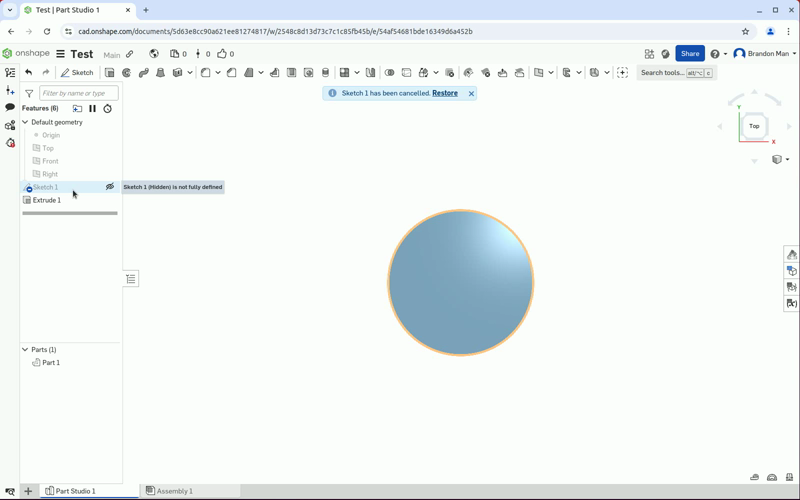
click(73, 189)
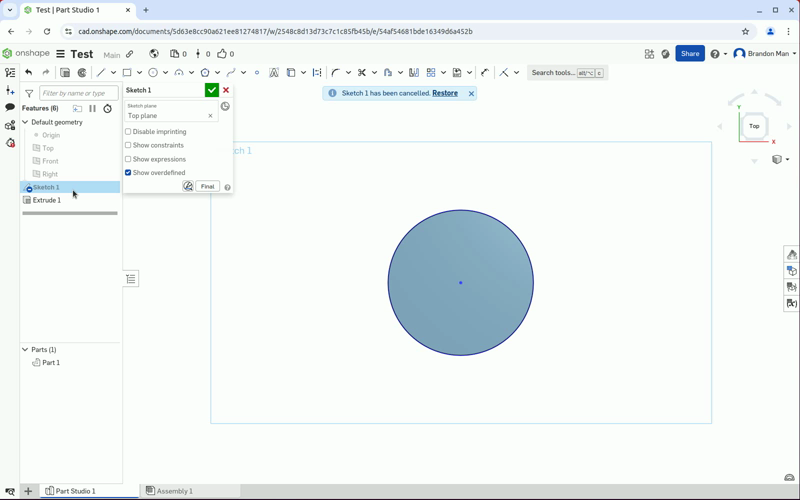
mouse_move(229, 92)
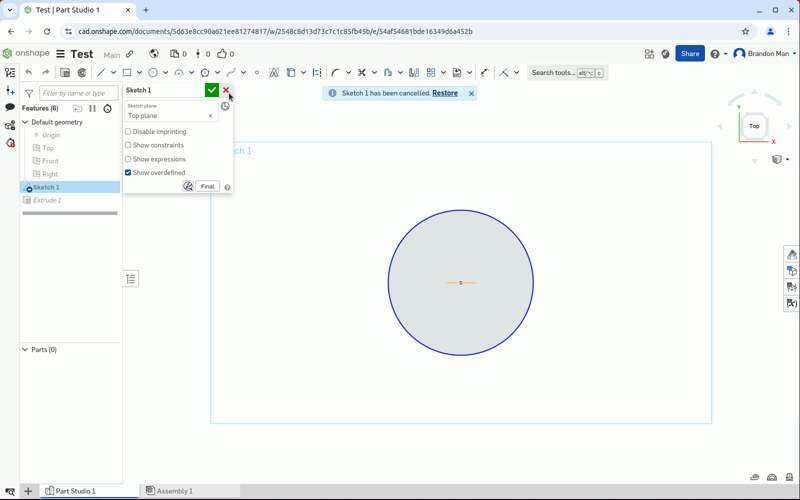
click(229, 92)
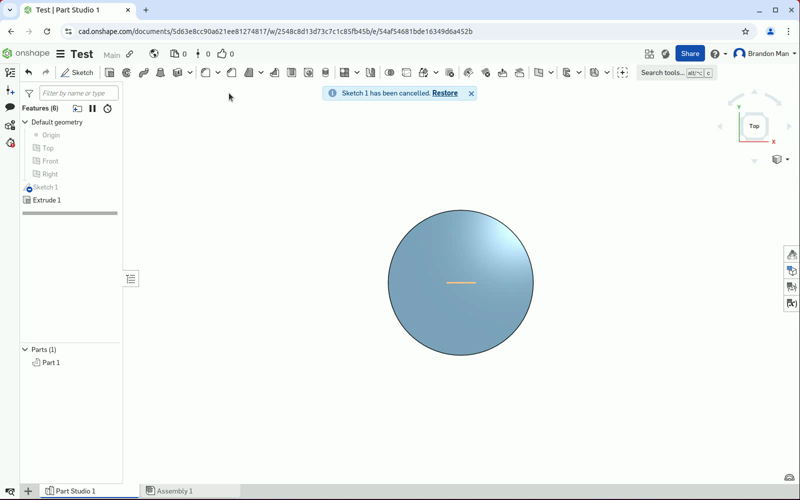
mouse_move(541, 75)
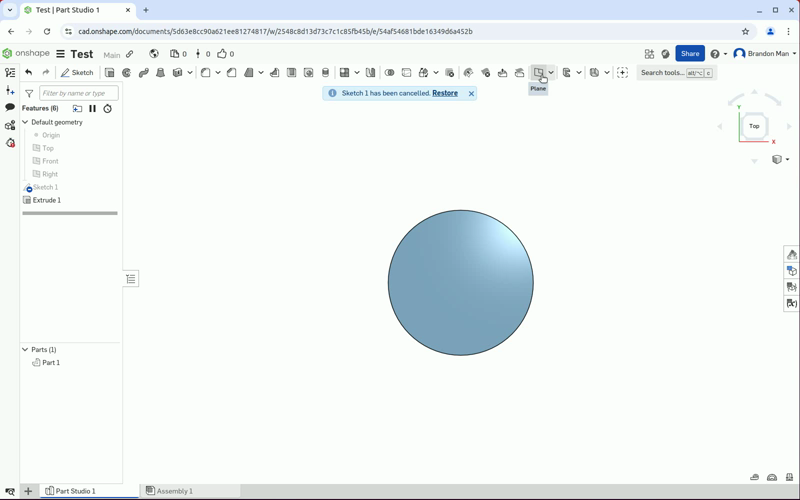
click(541, 75)
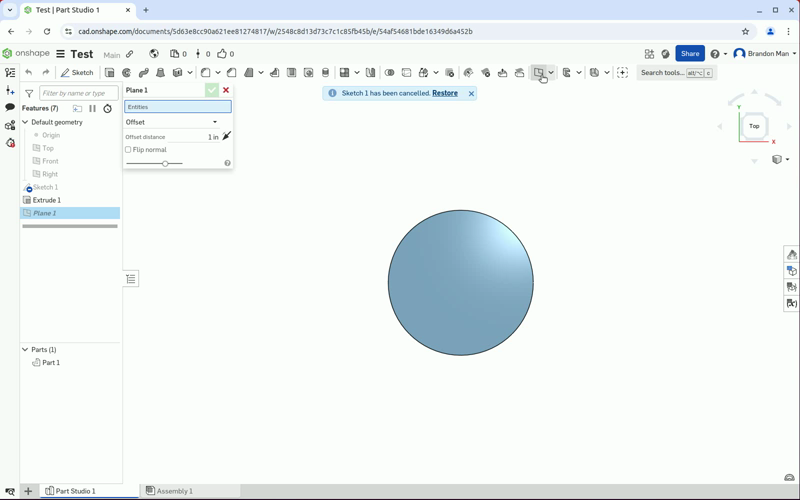
mouse_move(73, 150)
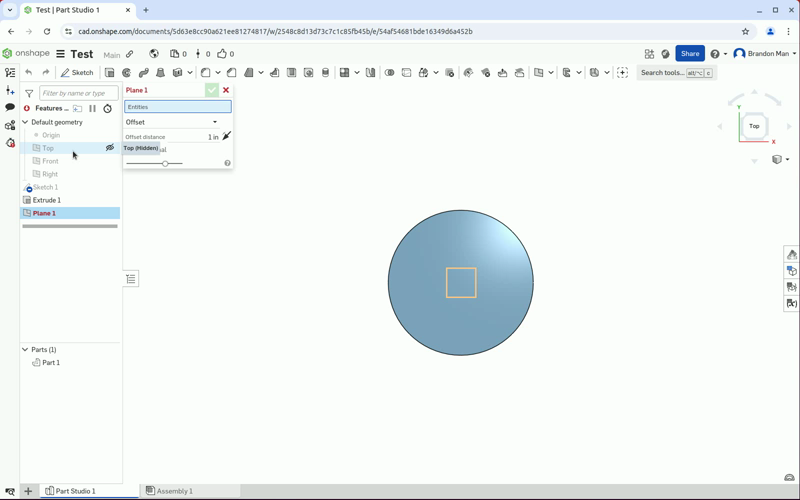
click(73, 150)
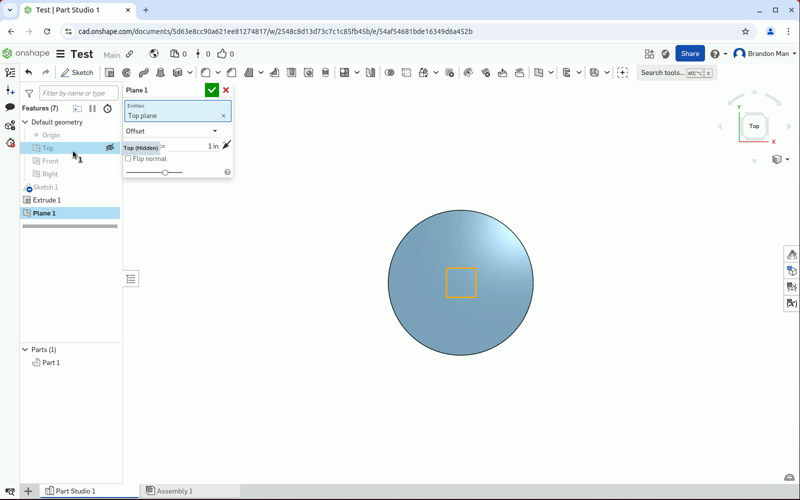
key(tab, 2)
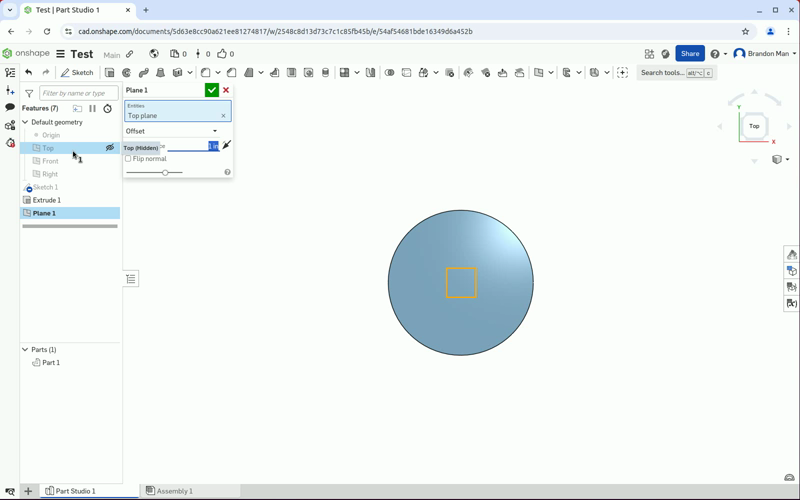
text(8.196)
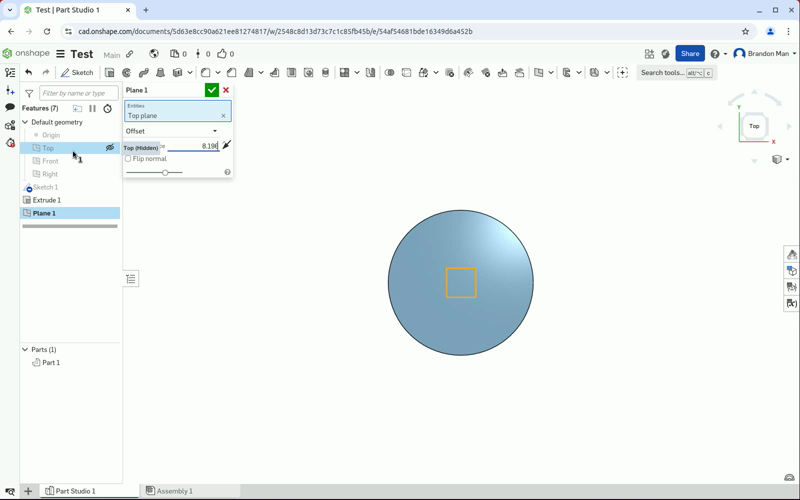
key(enter, 2)
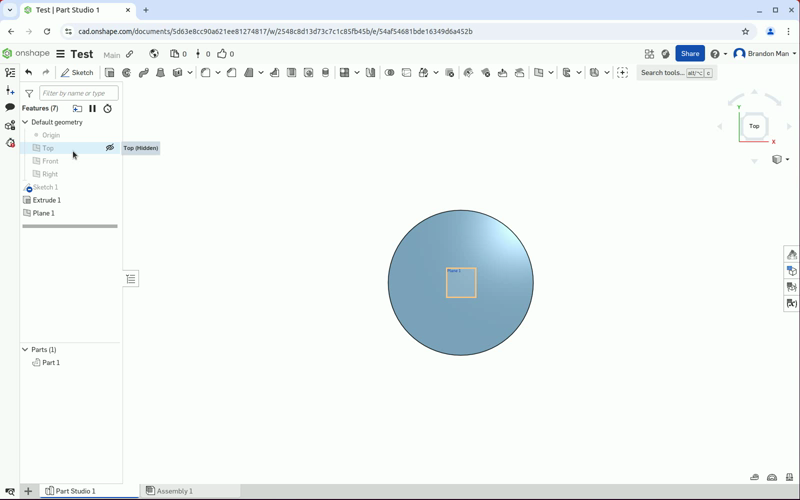
key(shift+s)
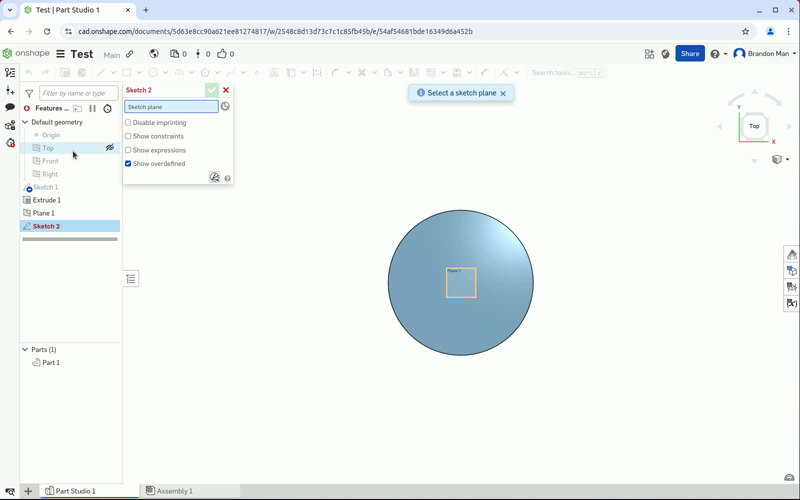
mouse_move(73, 215)
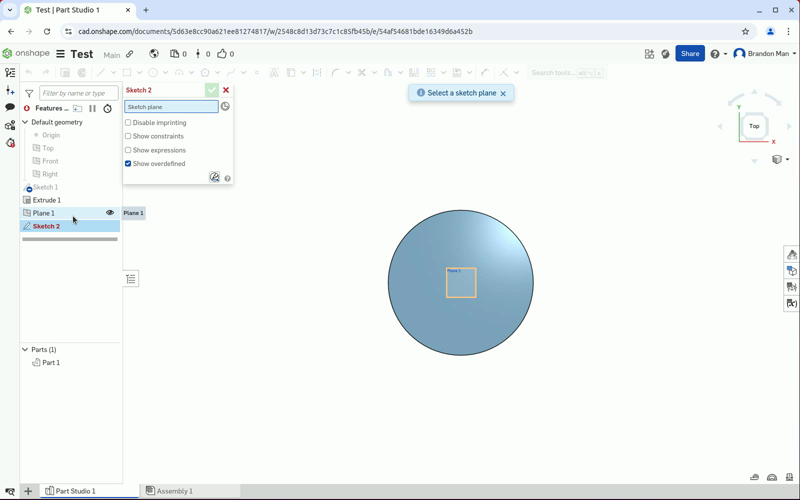
click(73, 215)
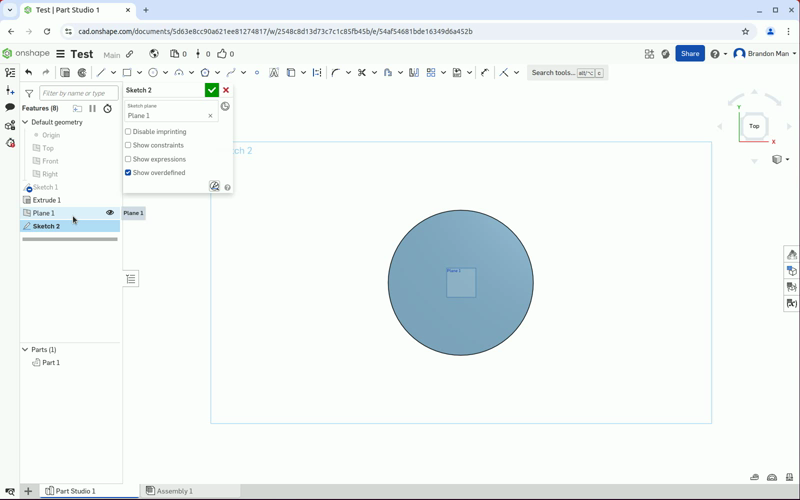
mouse_move(73, 352)
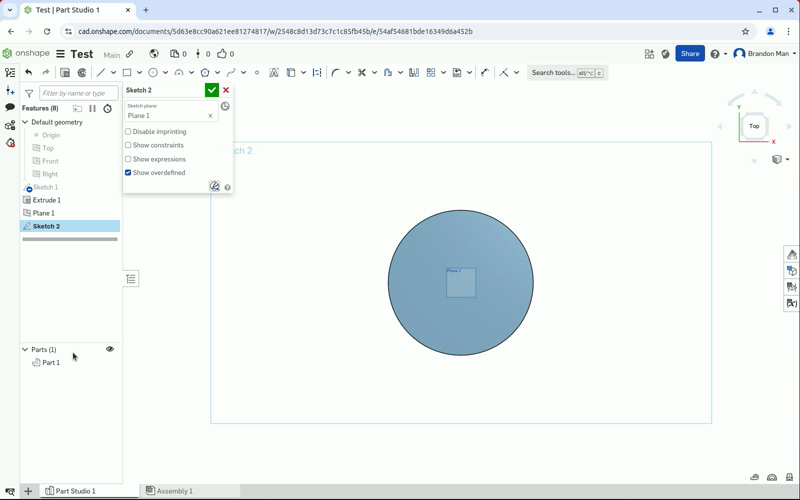
key(y)
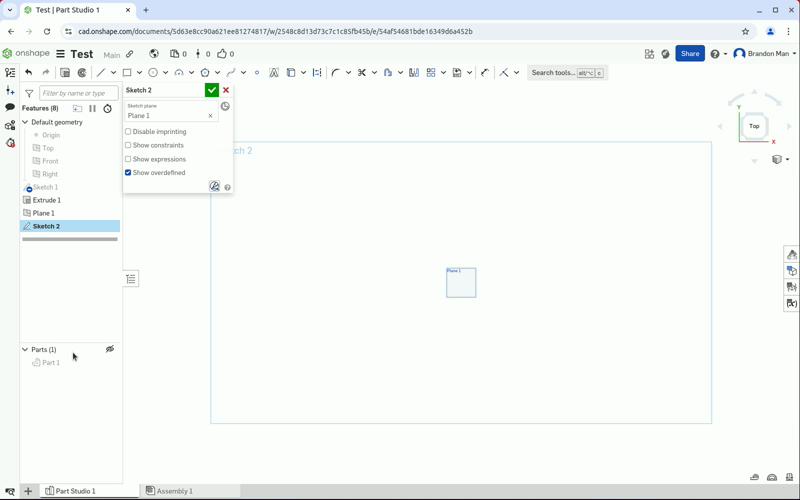
key(c)
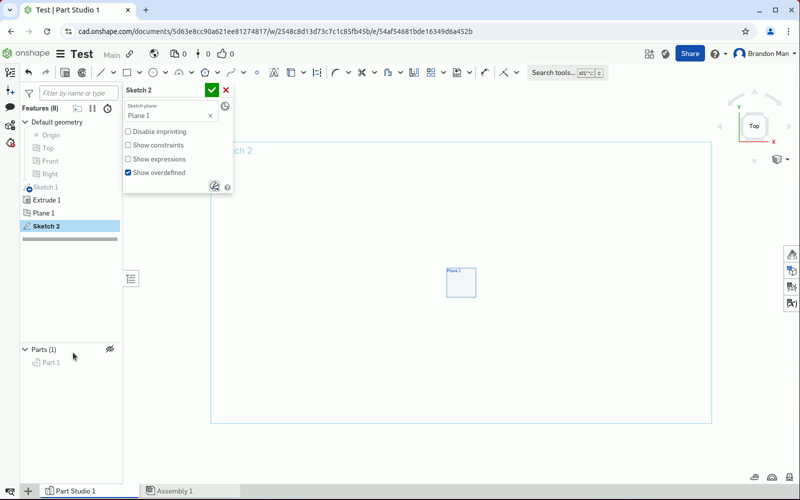
key_down(shift)
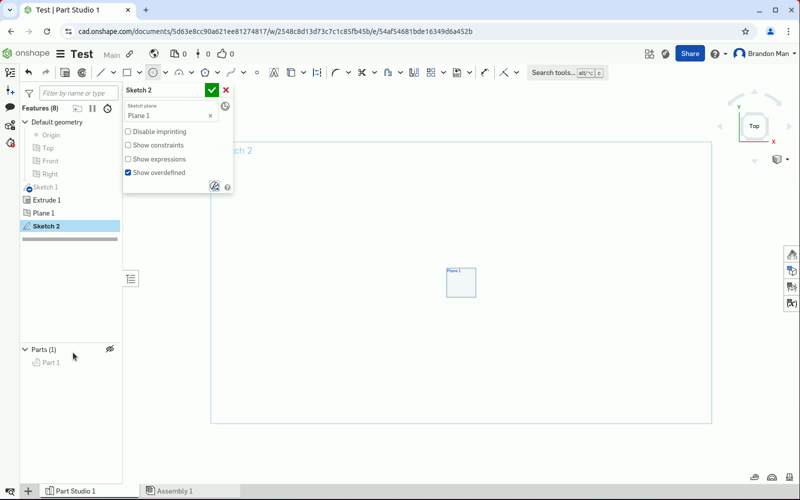
mouse_move(460, 282)
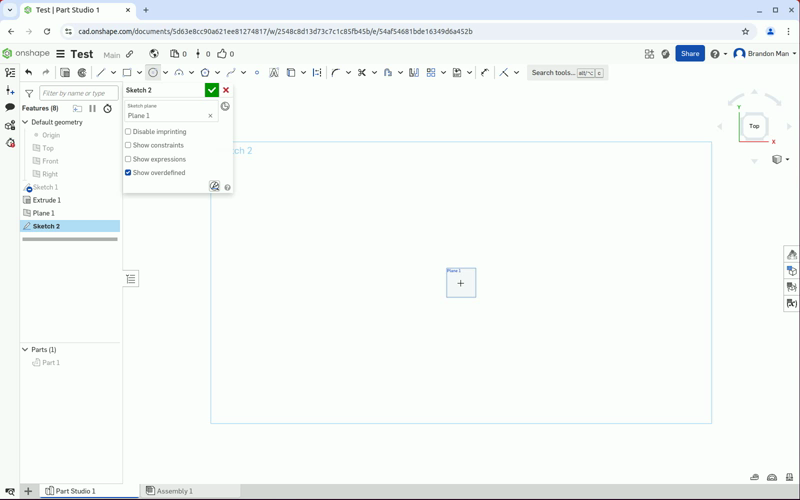
click(460, 282)
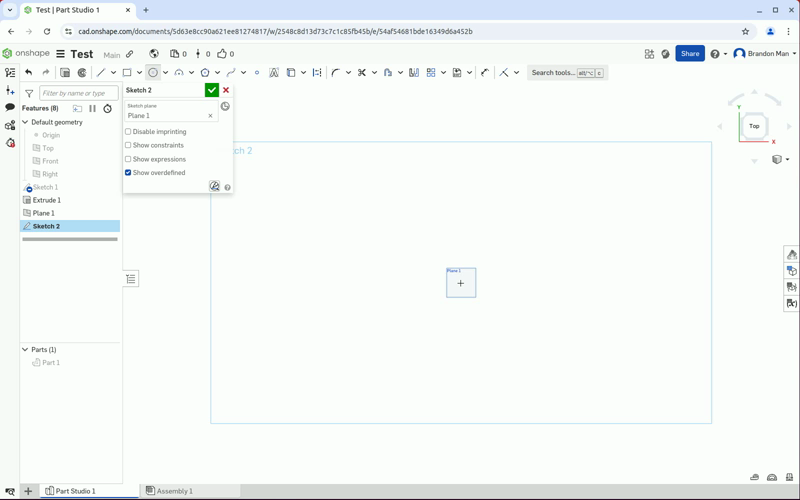
key_up(shift)
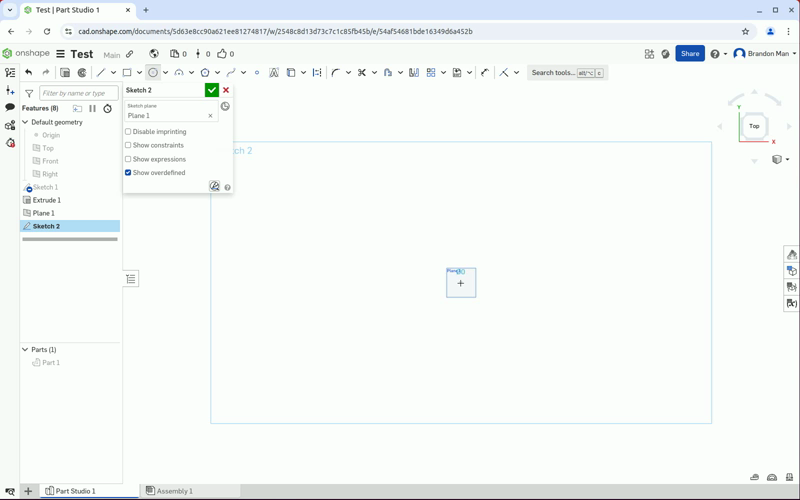
mouse_move(511, 282)
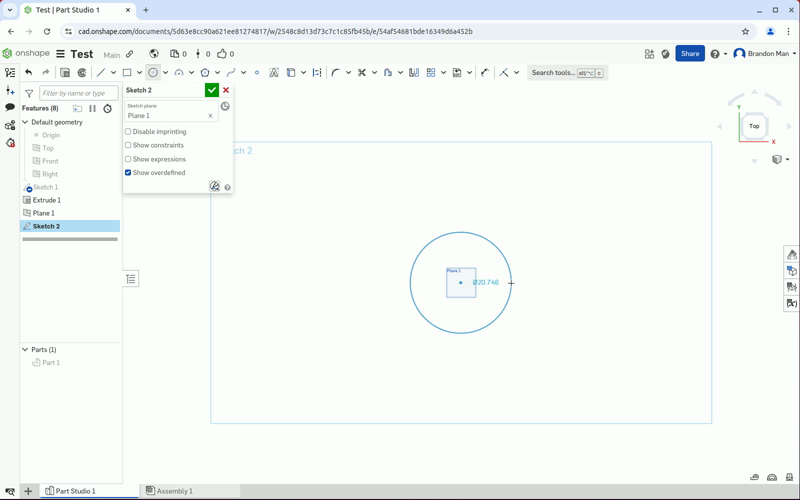
click(511, 282)
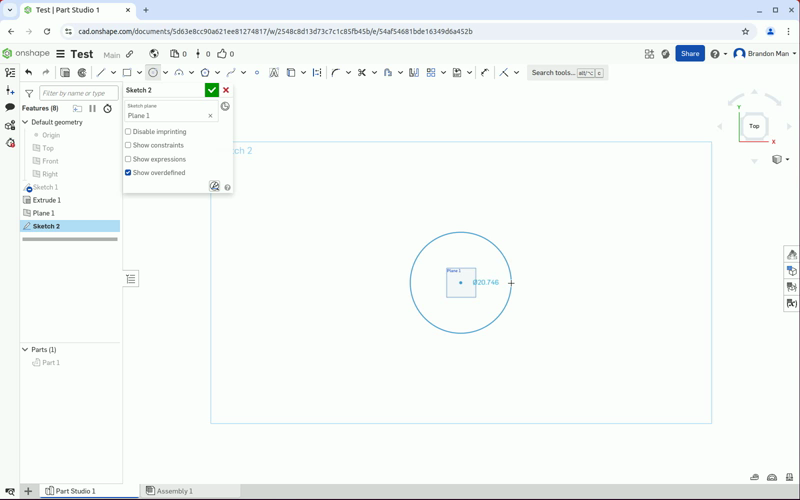
key(esc)
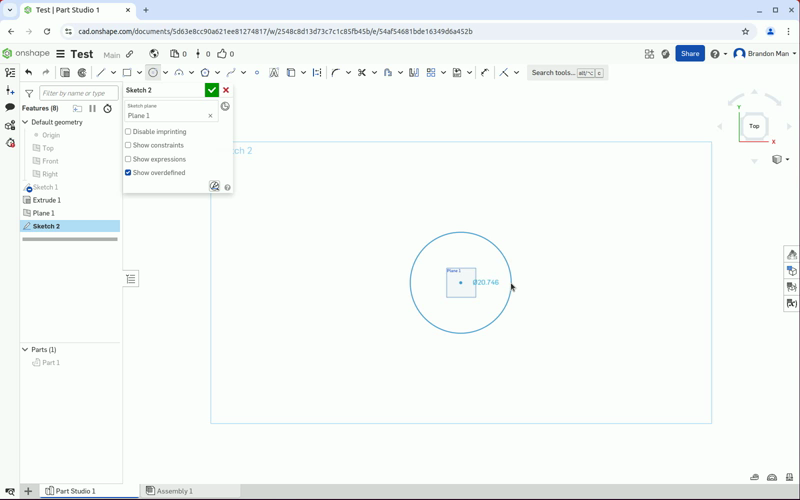
mouse_move(494, 271)
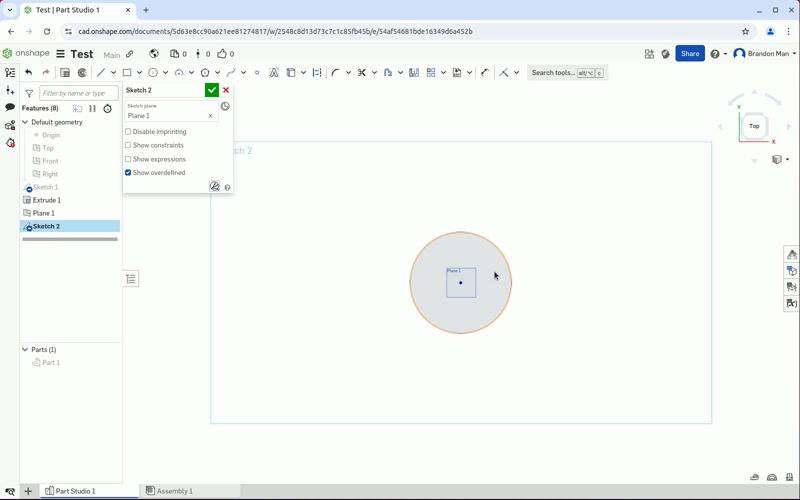
click(494, 271)
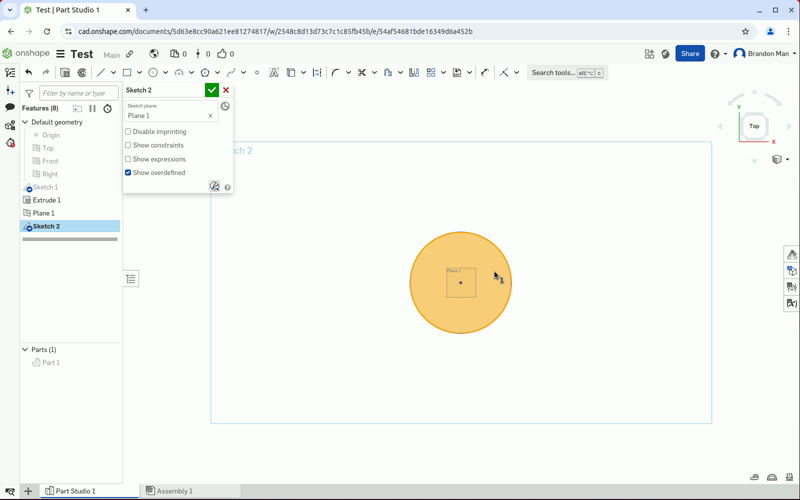
mouse_move(73, 352)
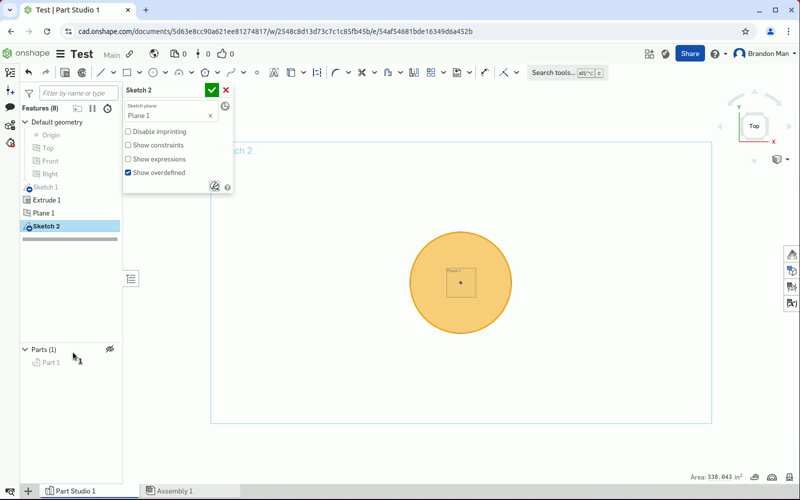
key(shift+y)
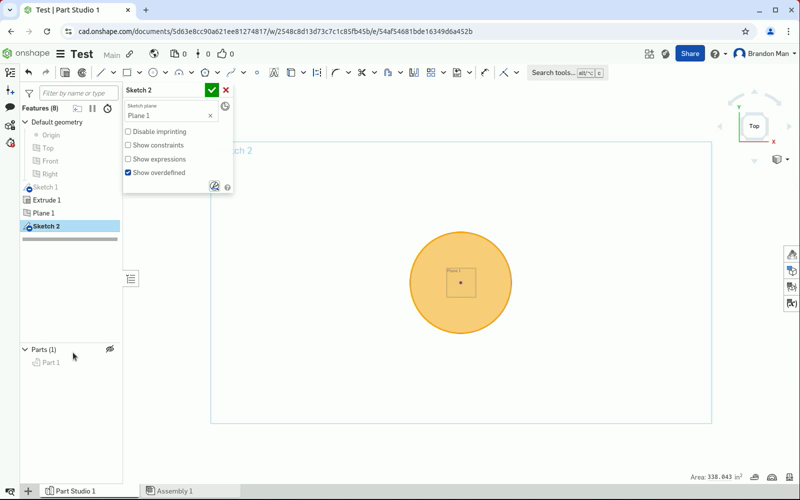
key(shift+e)
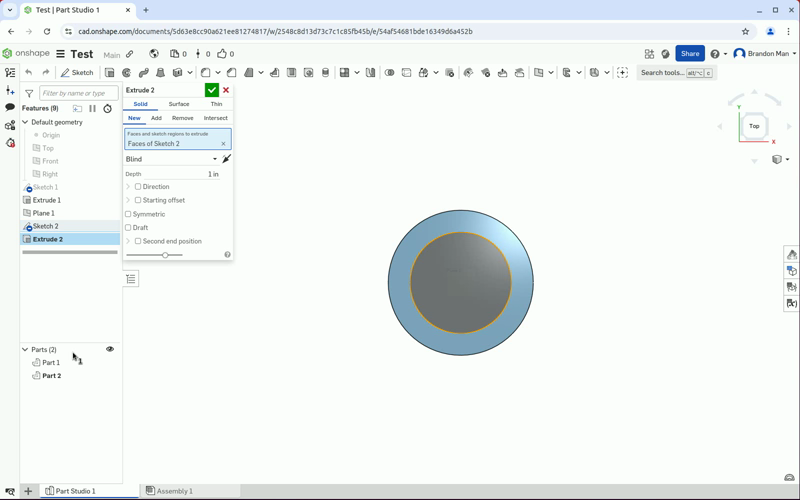
mouse_move(143, 106)
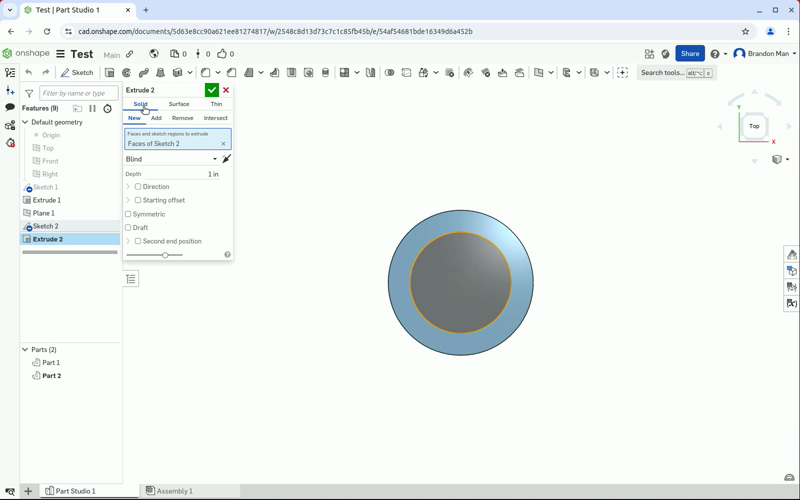
click(143, 106)
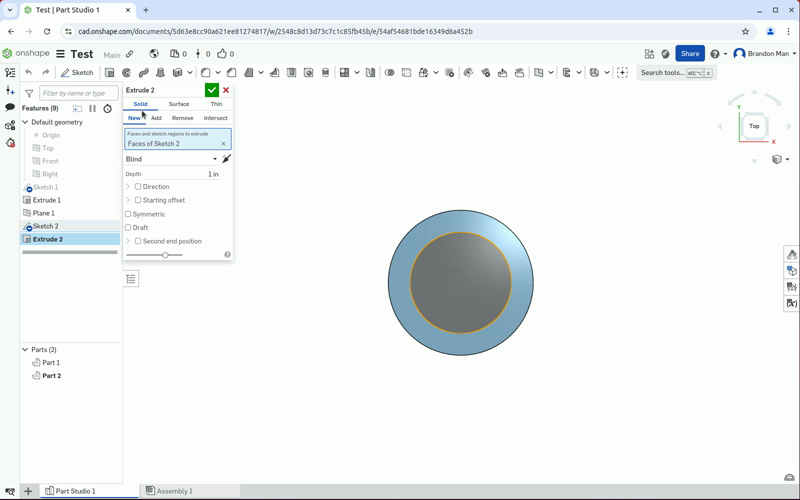
mouse_move(137, 120)
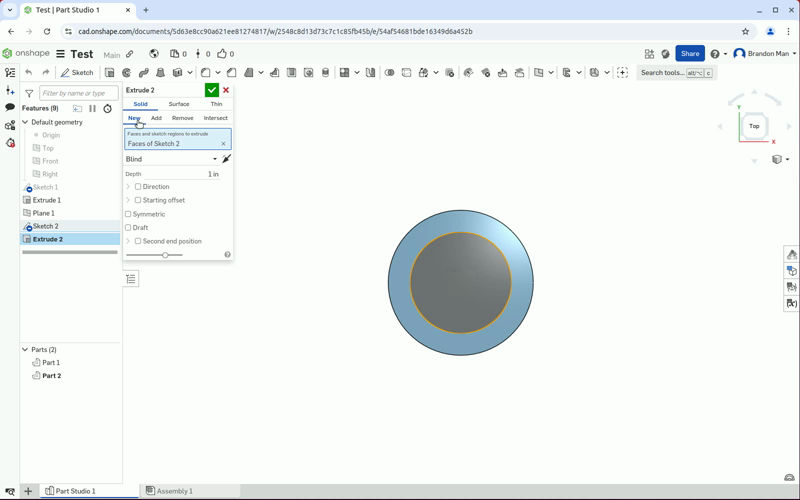
click(137, 120)
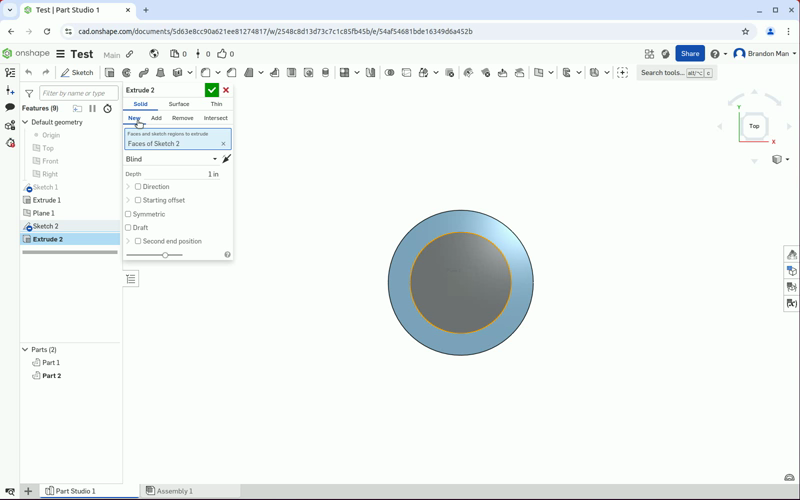
key(tab, 4)
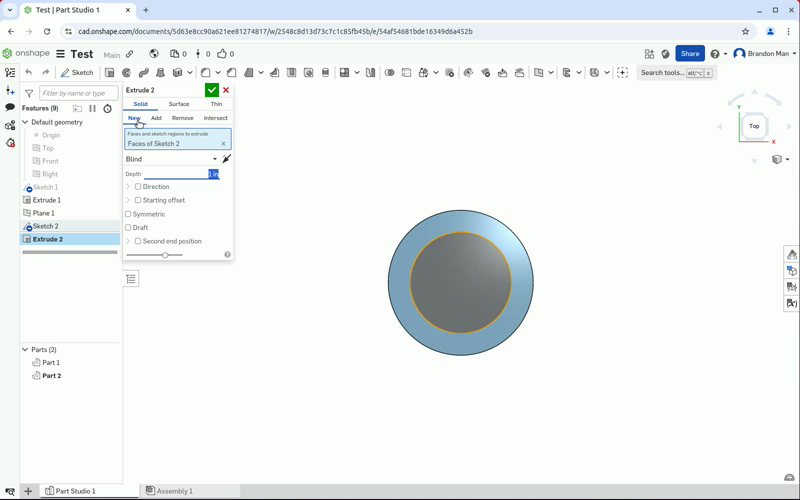
text(11.554)
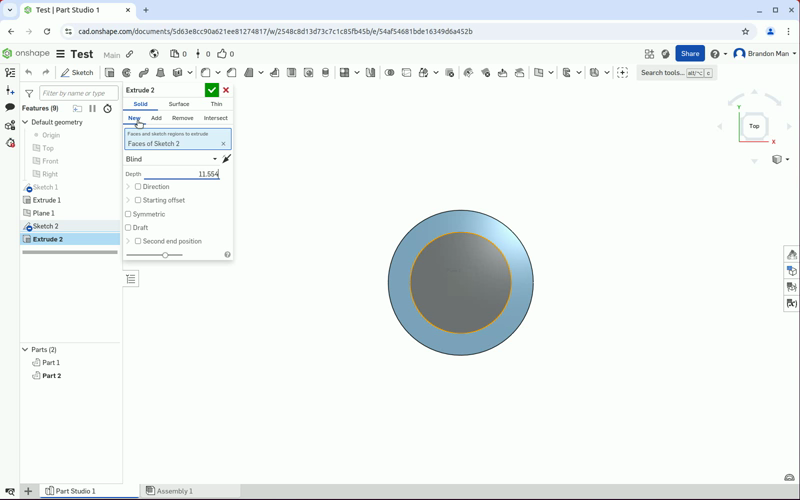
key(enter)
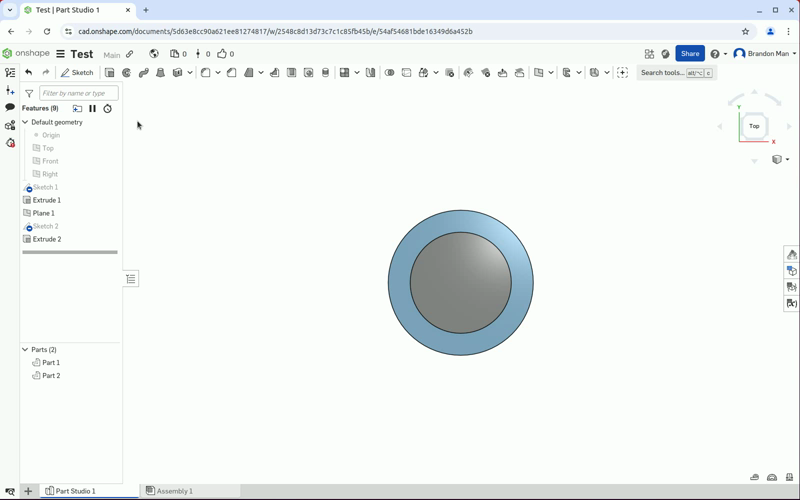
key(shift+h)
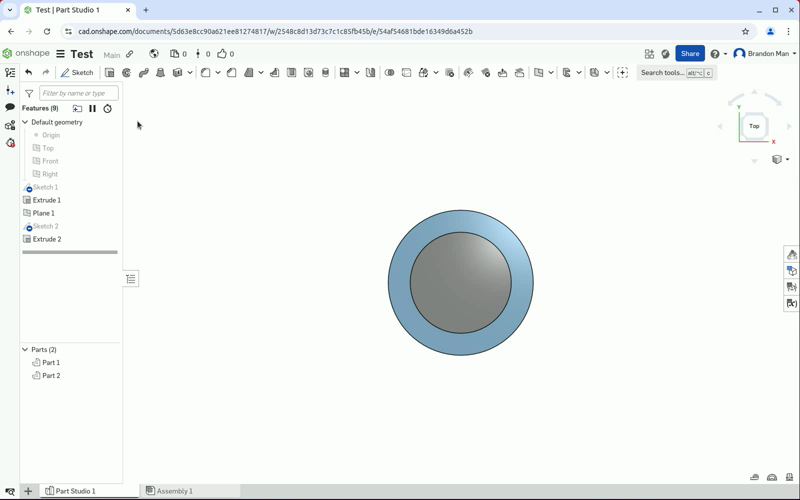
key(shift+h)
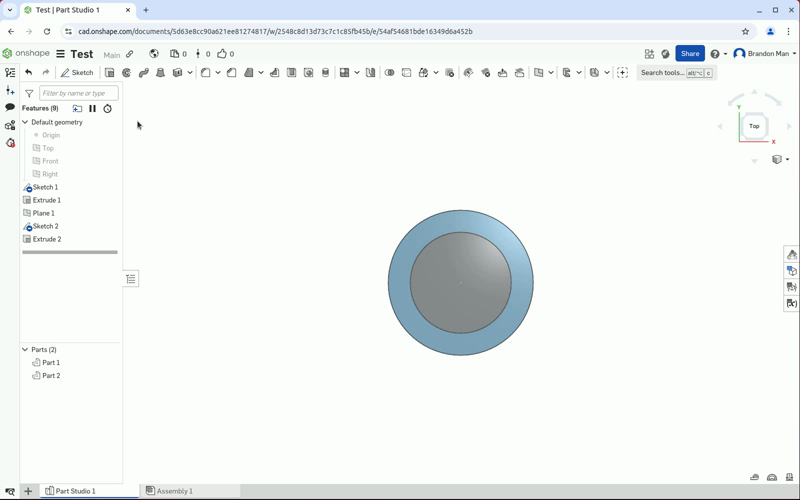
key(shift+7)
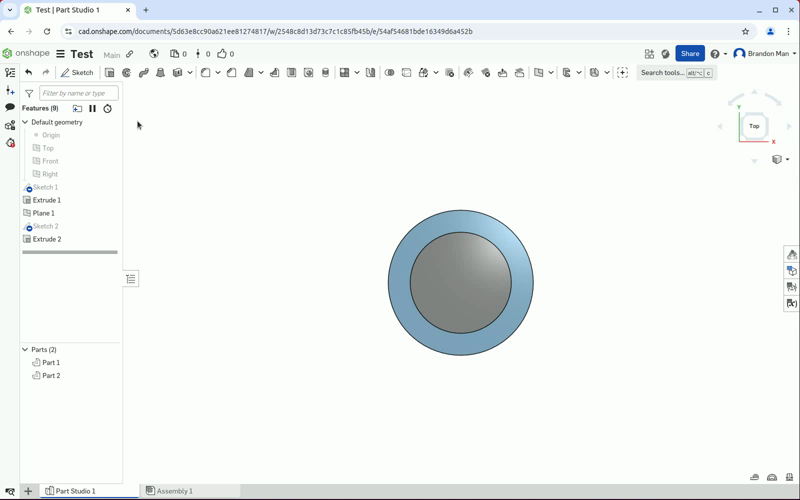
key(up, 3)
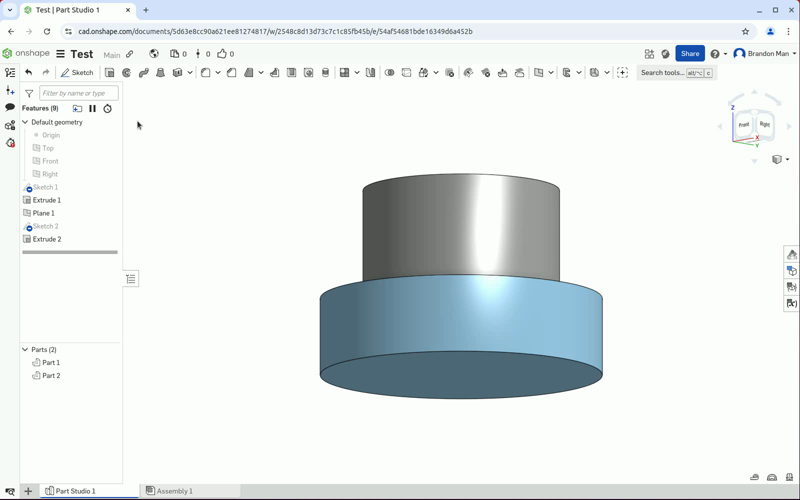
key(left, 3)
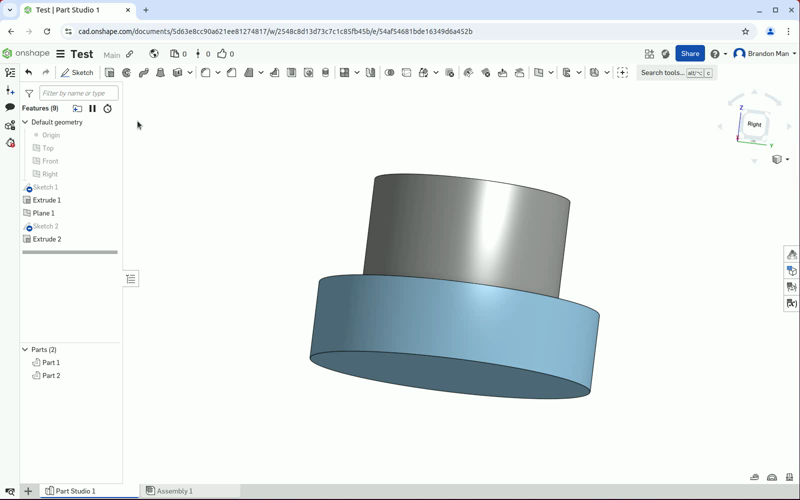
key(right, 3)
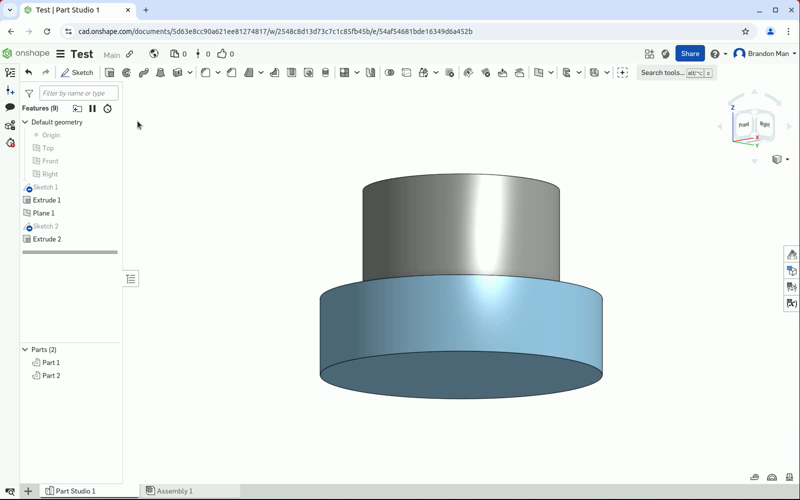
key(down, 3)
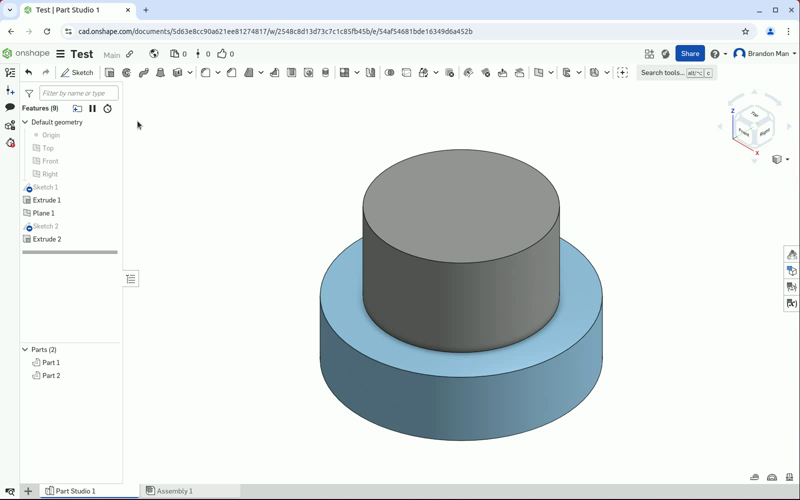
mouse_move(73, 189)
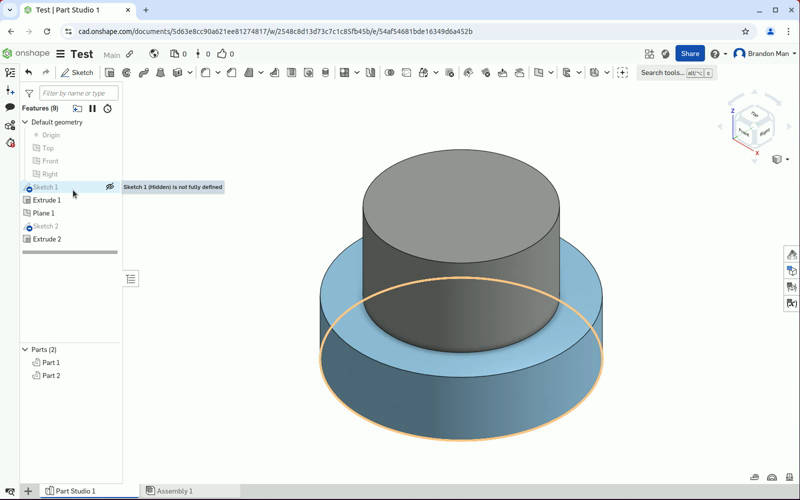
click(73, 189)